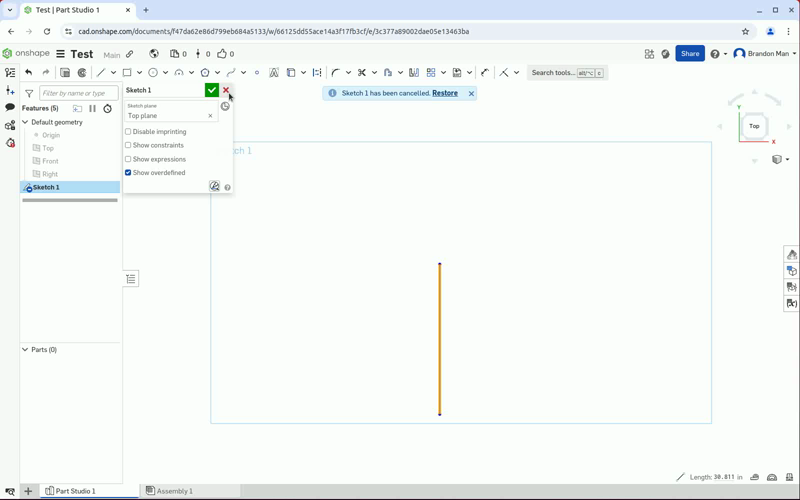
key(shift+h)
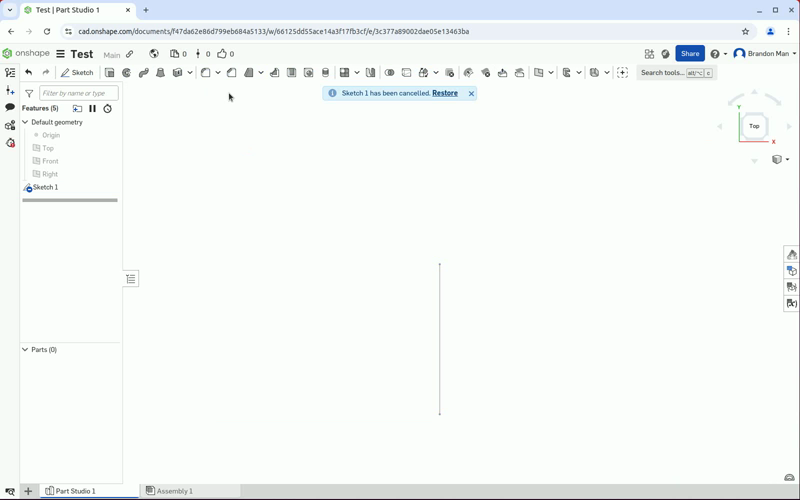
key(shift+s)
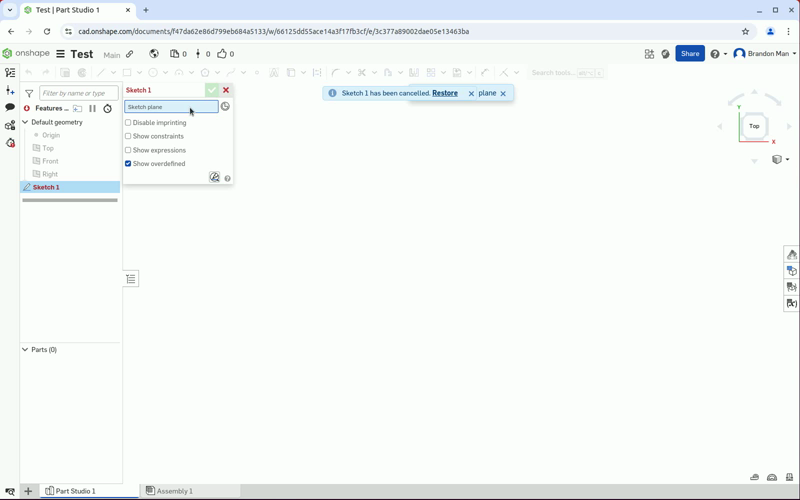
mouse_move(73, 150)
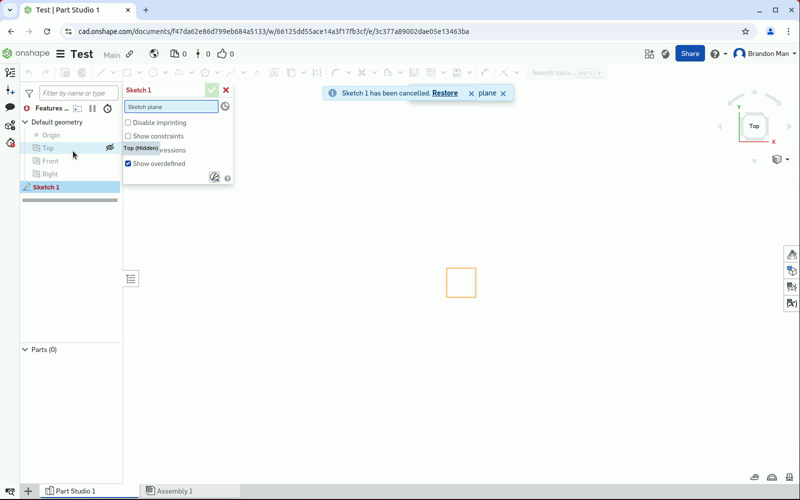
click(73, 150)
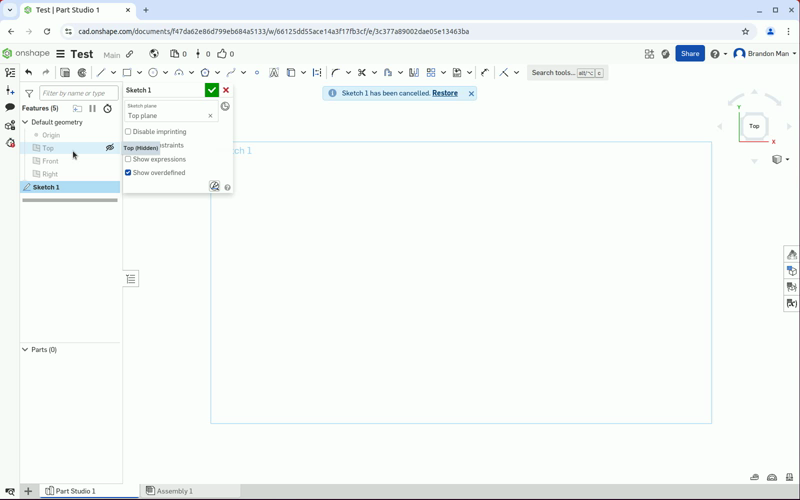
mouse_move(73, 352)
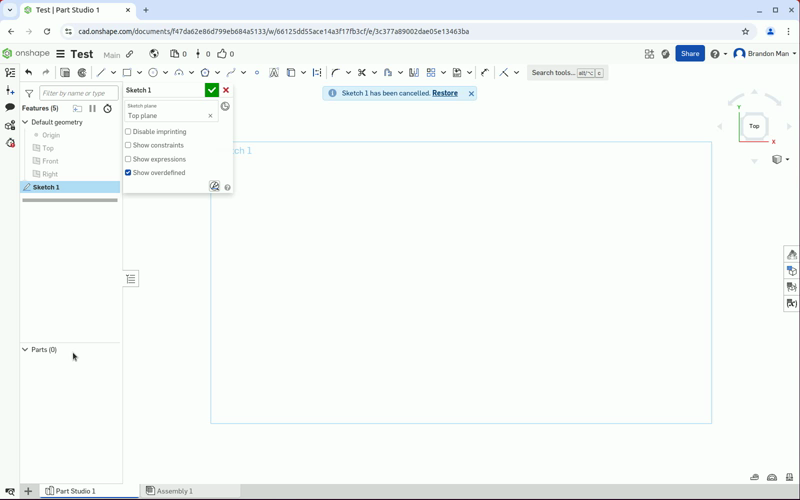
key(y)
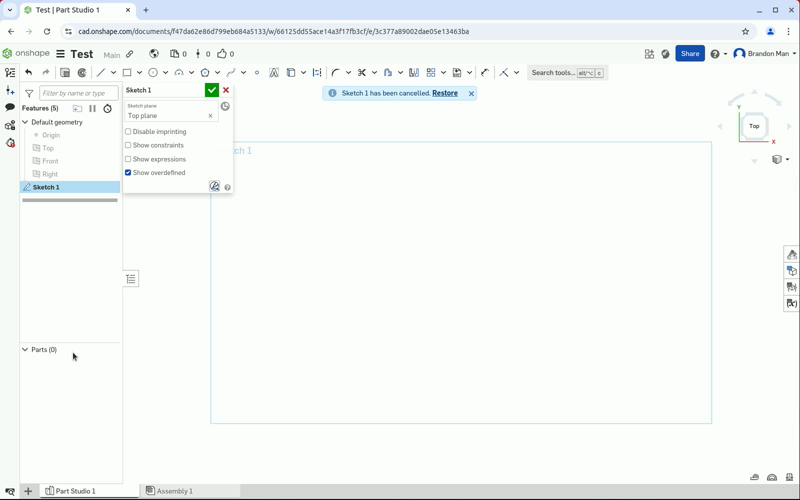
key(c)
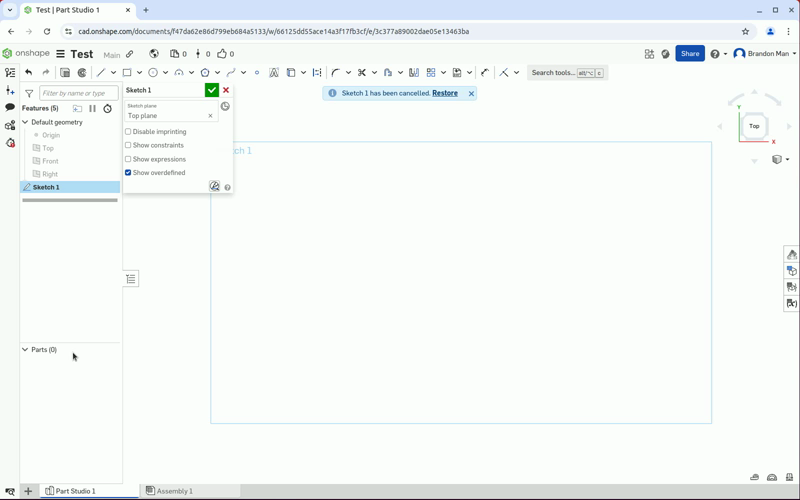
key_down(shift)
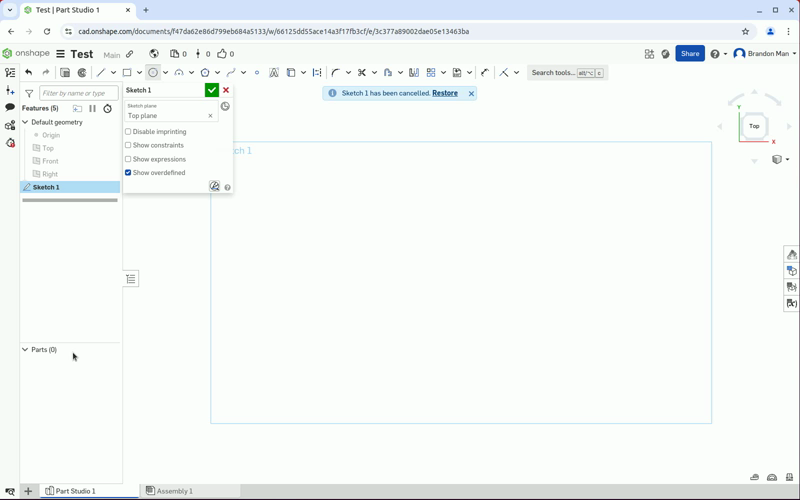
mouse_move(461, 282)
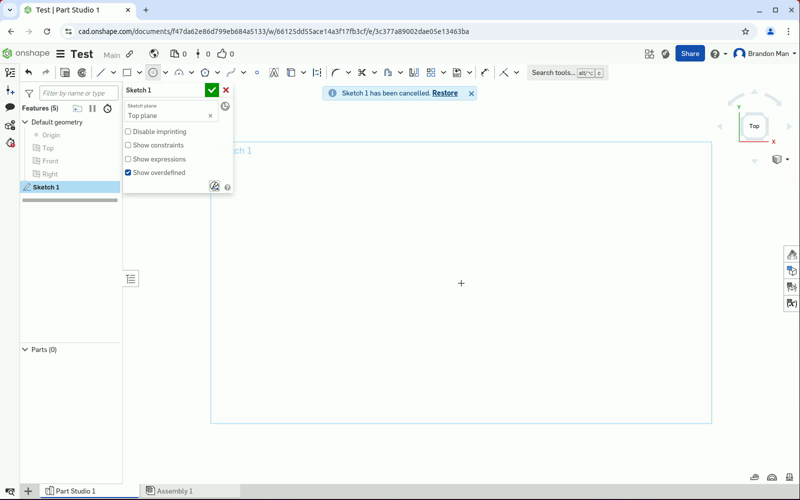
click(461, 282)
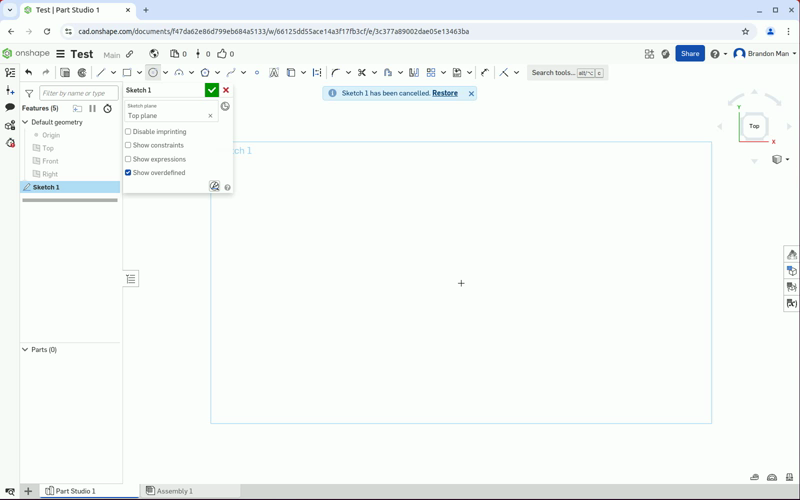
key_up(shift)
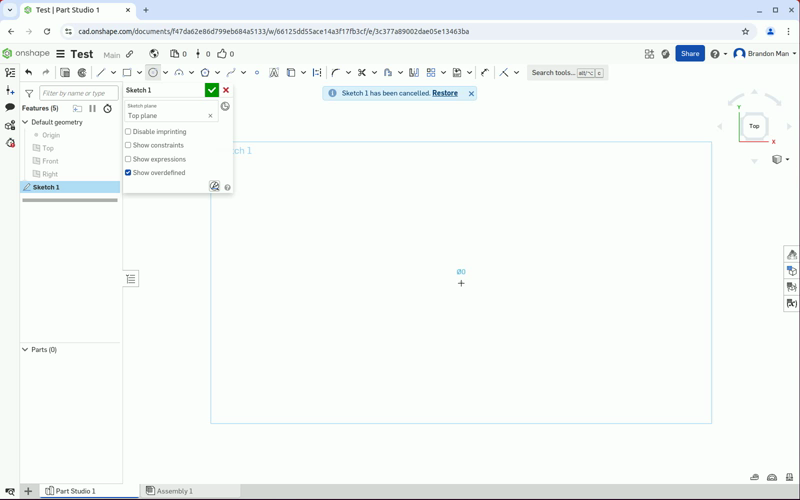
mouse_move(535, 282)
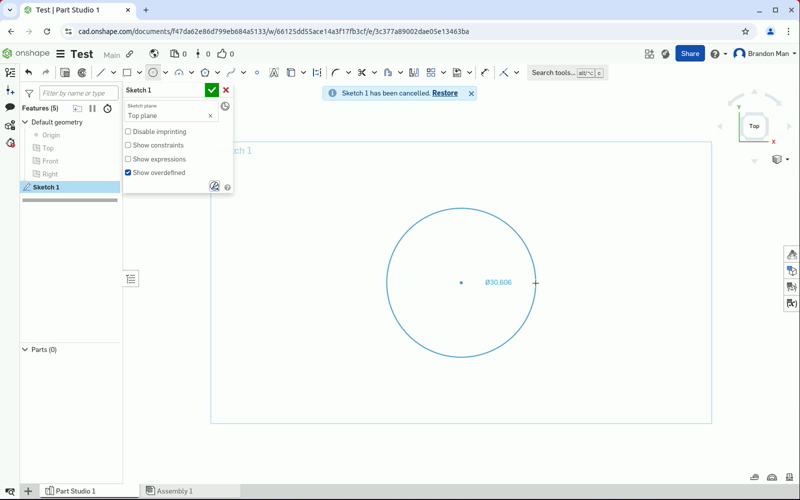
click(535, 282)
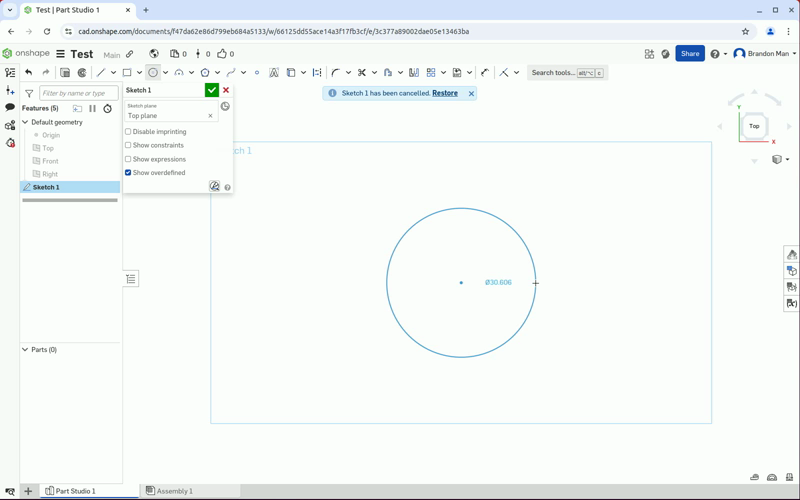
key(esc)
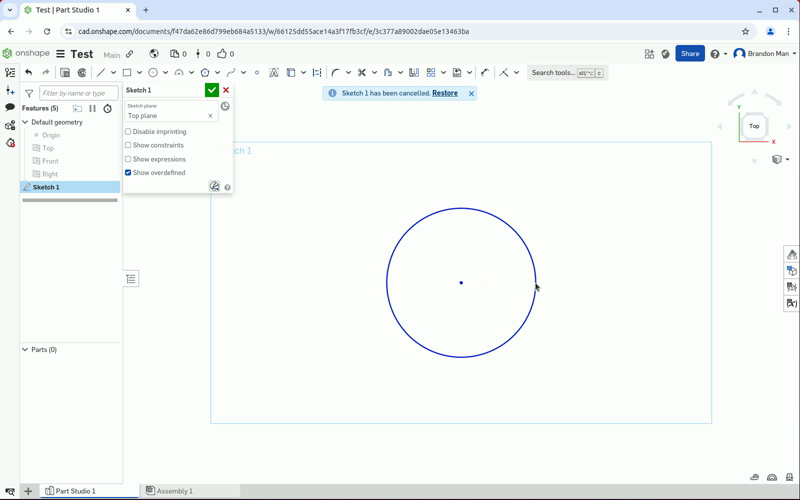
mouse_move(422, 277)
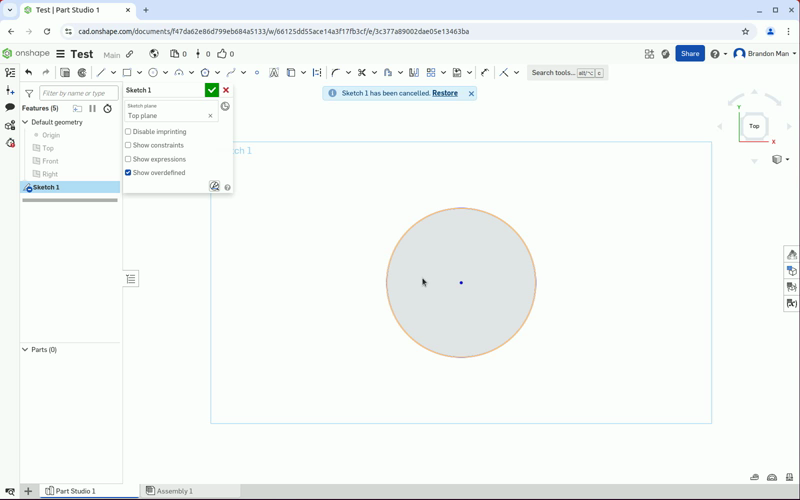
click(422, 277)
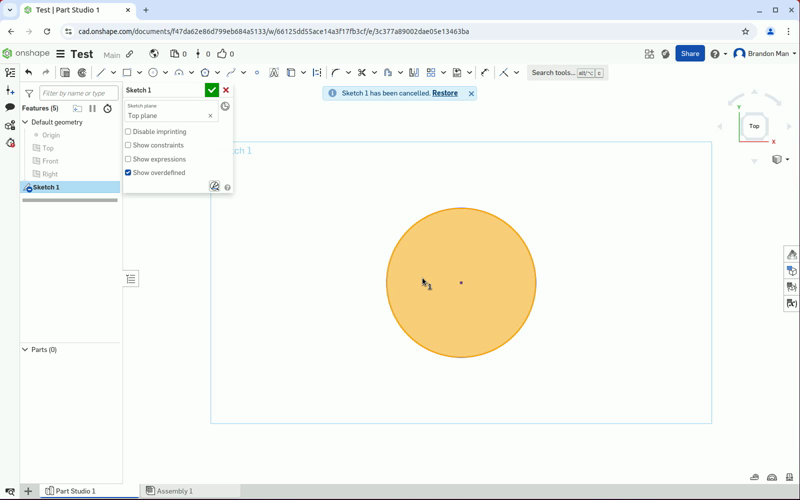
mouse_move(73, 352)
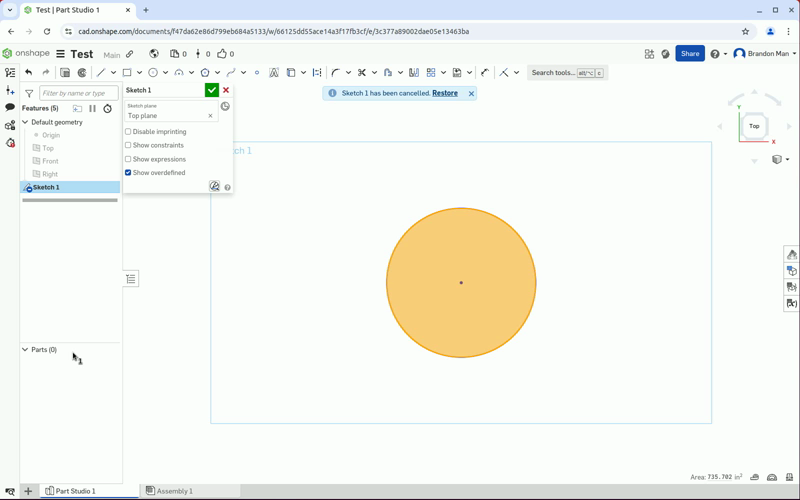
key(shift+y)
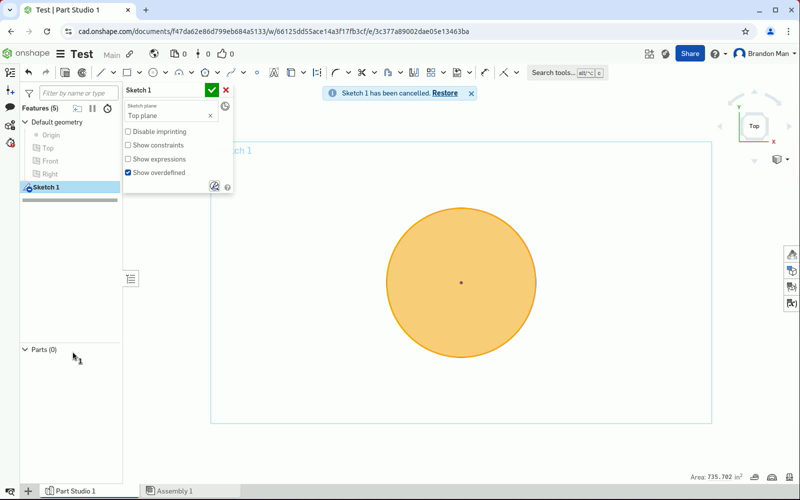
key(shift+e)
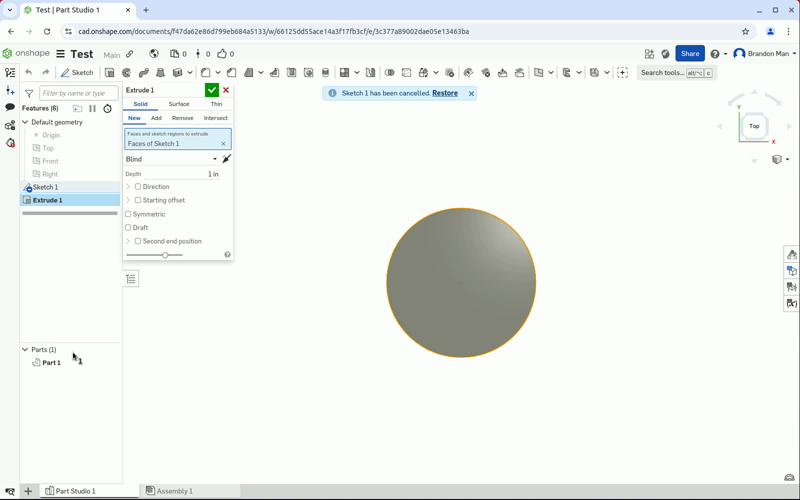
mouse_move(143, 106)
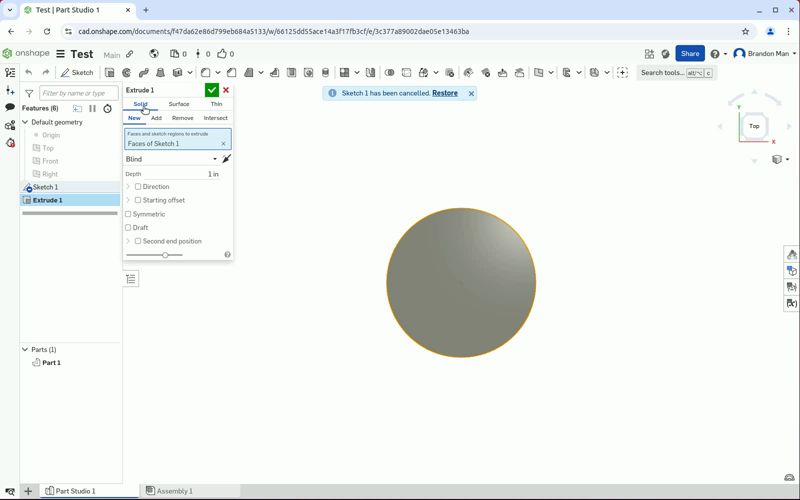
click(143, 106)
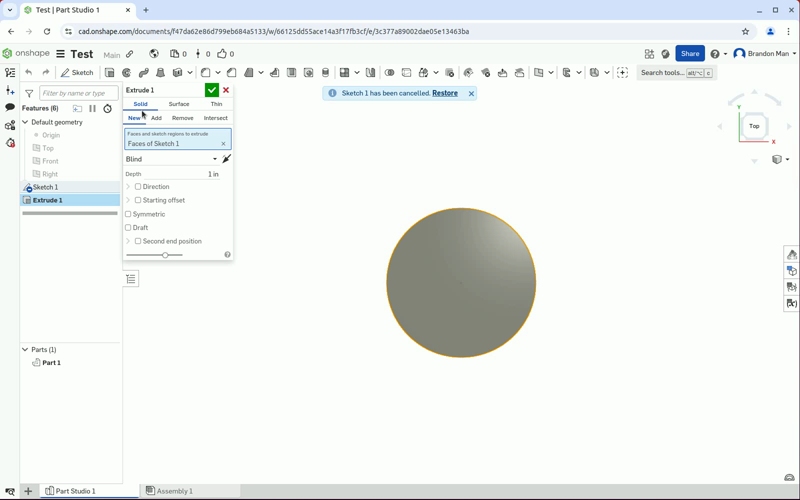
mouse_move(137, 120)
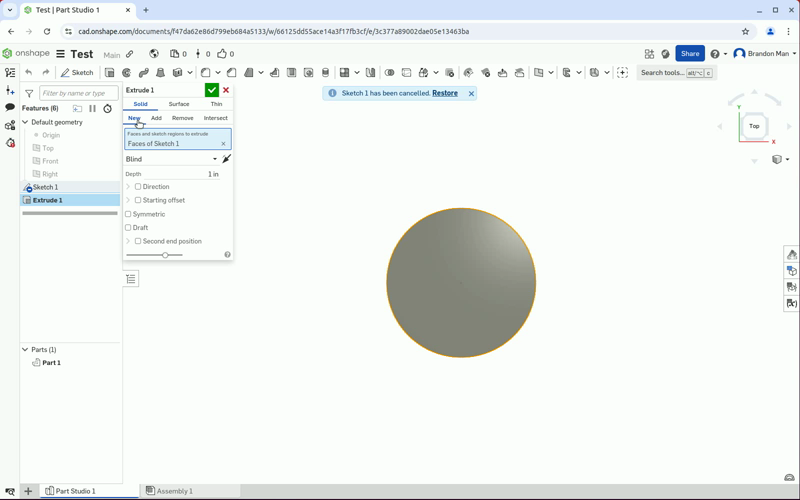
click(137, 120)
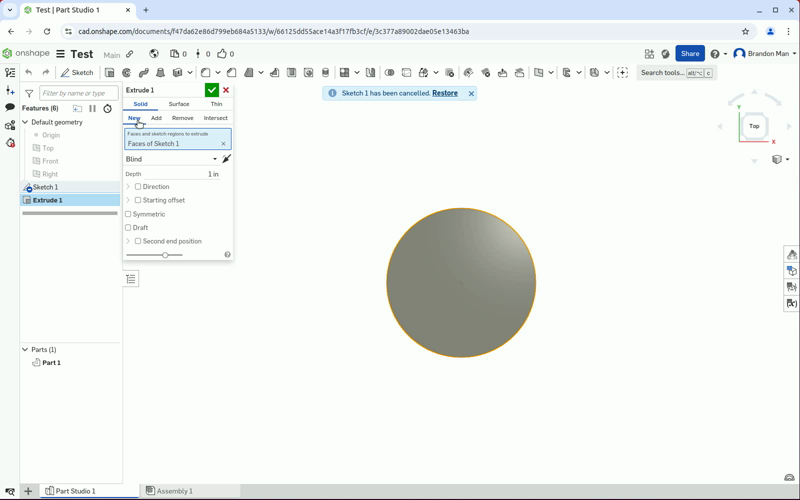
key(tab, 4)
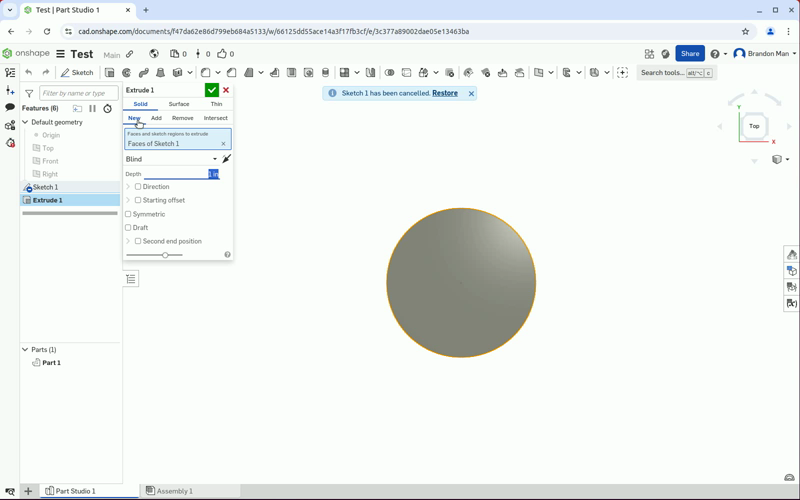
text(23.108)
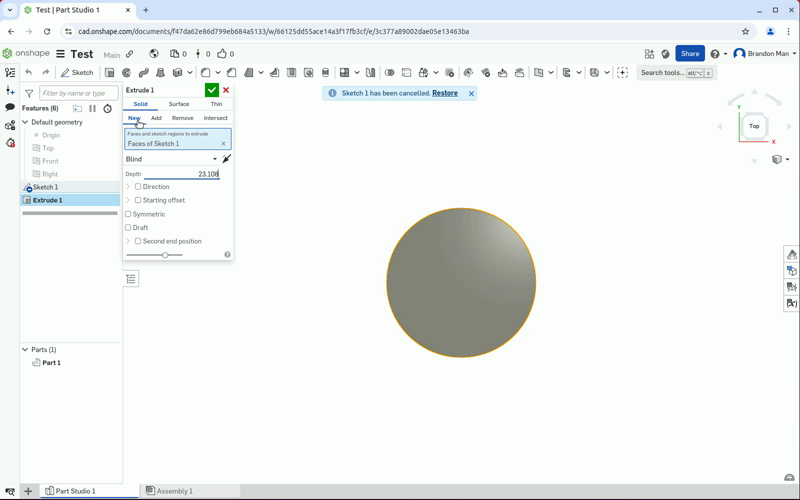
key(enter)
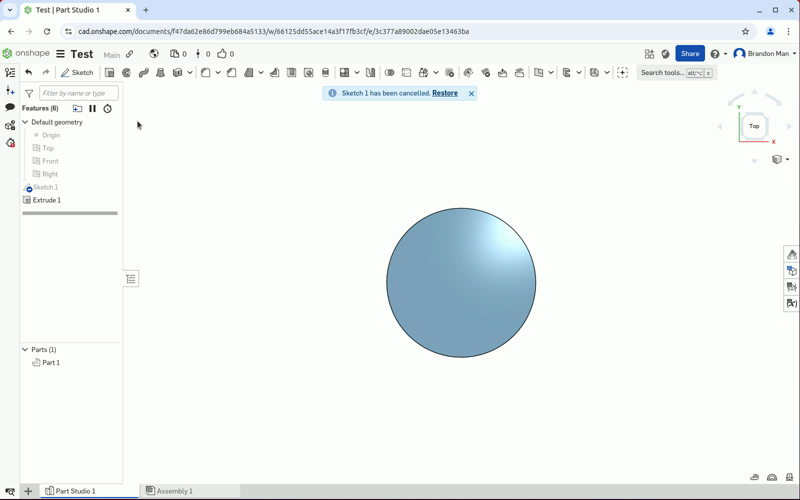
key(shift+h)
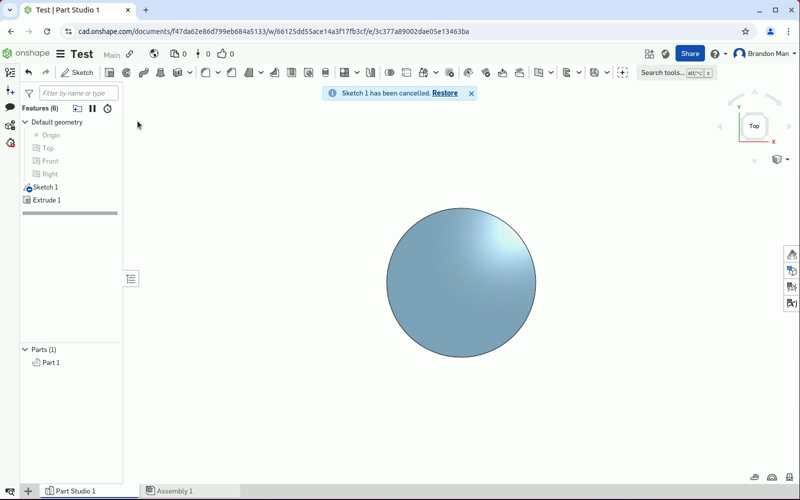
key(shift+h)
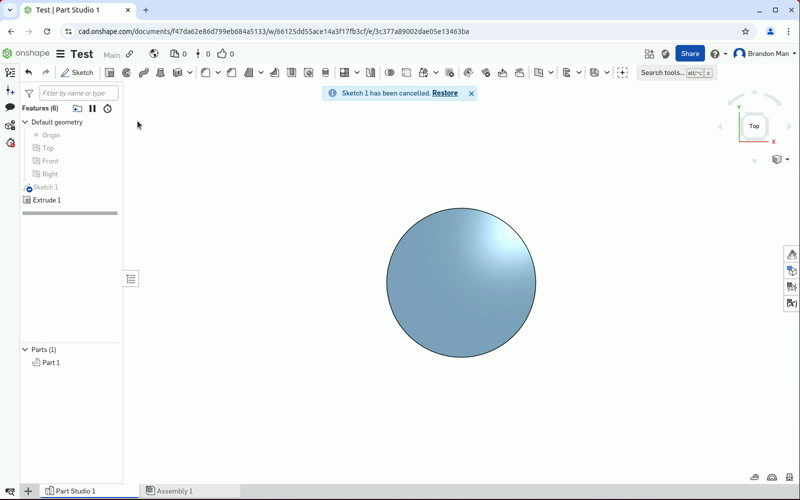
mouse_move(73, 189)
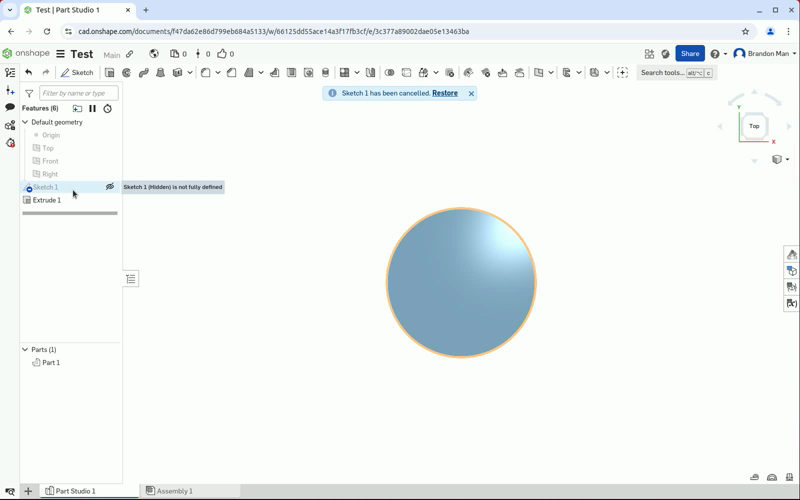
click(73, 189)
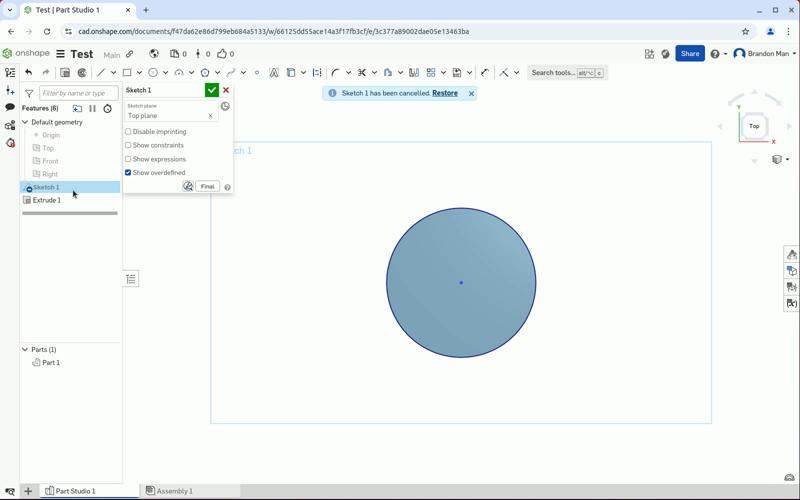
mouse_move(229, 92)
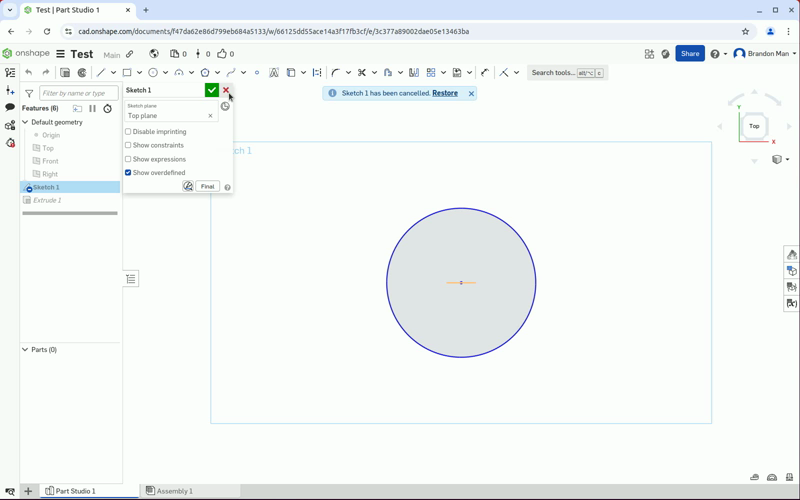
click(229, 92)
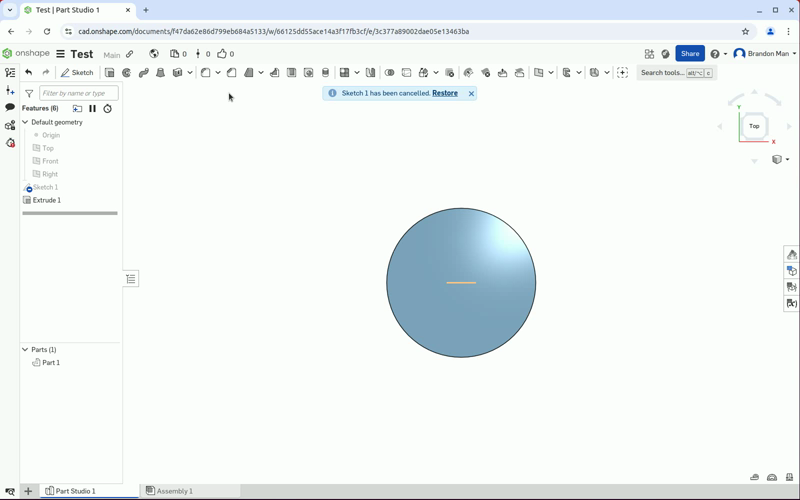
mouse_move(541, 75)
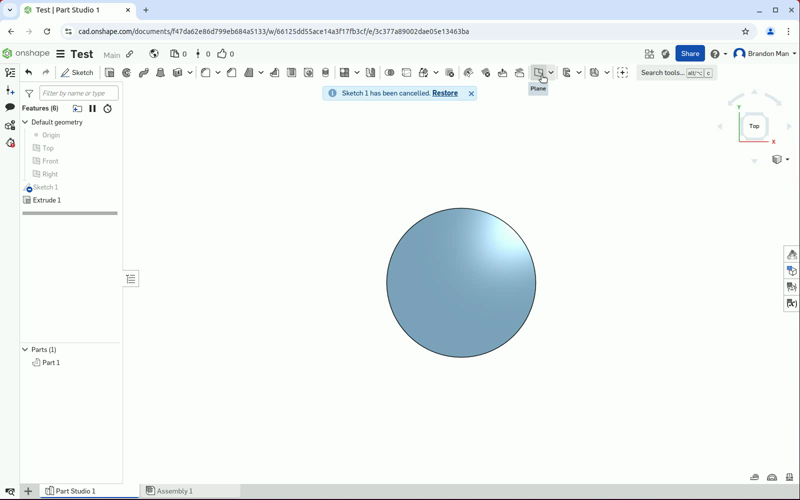
click(541, 75)
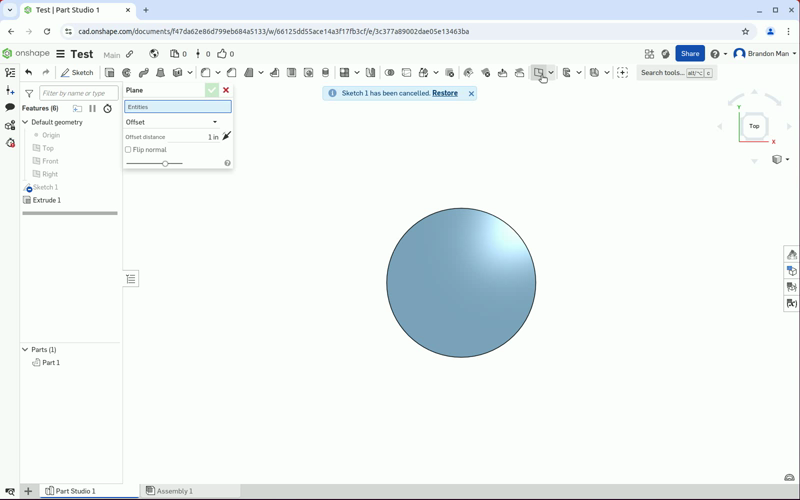
mouse_move(73, 150)
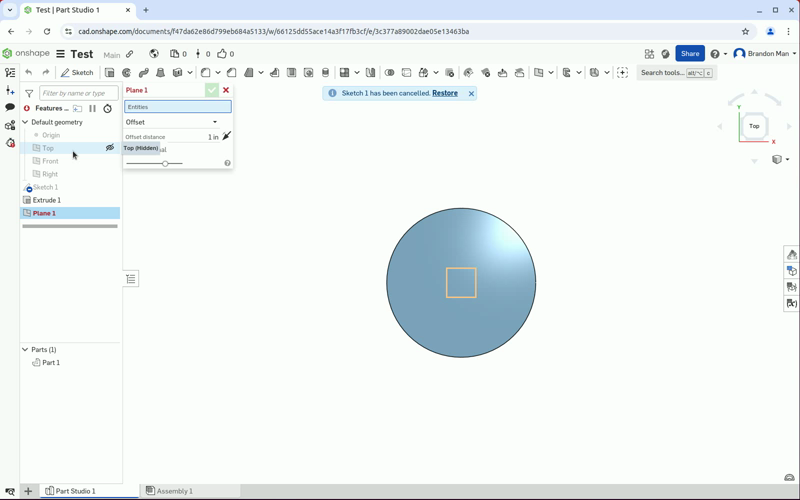
click(73, 150)
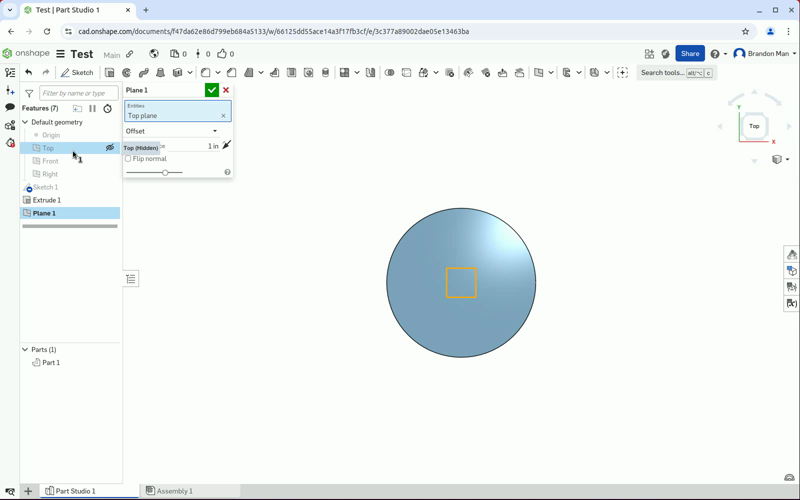
key(tab, 2)
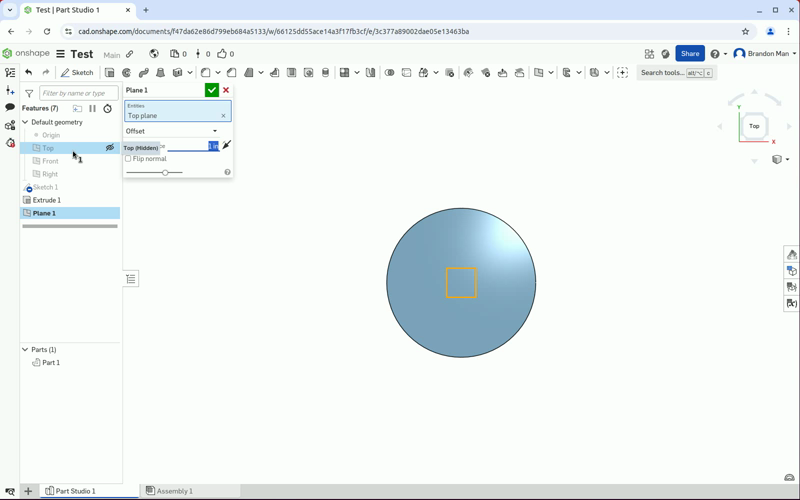
text(23.108)
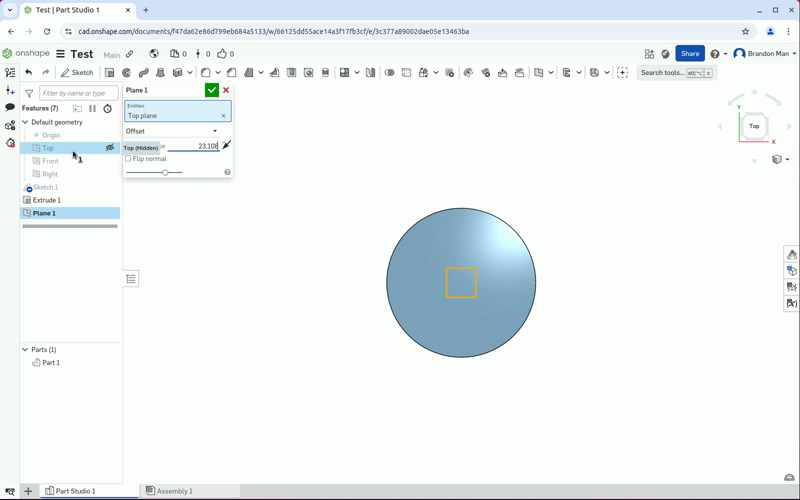
key(enter, 2)
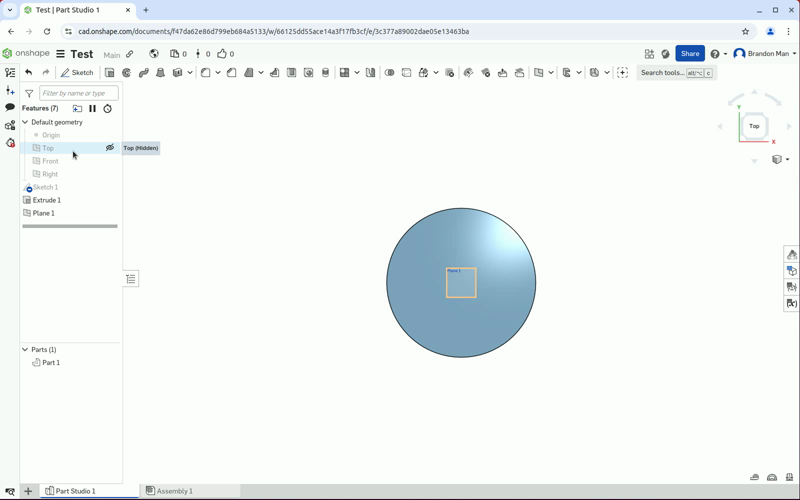
key(shift+s)
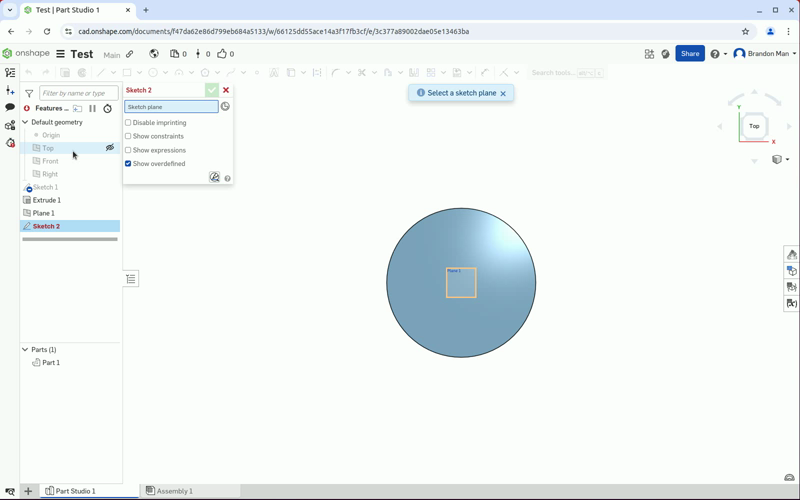
mouse_move(73, 215)
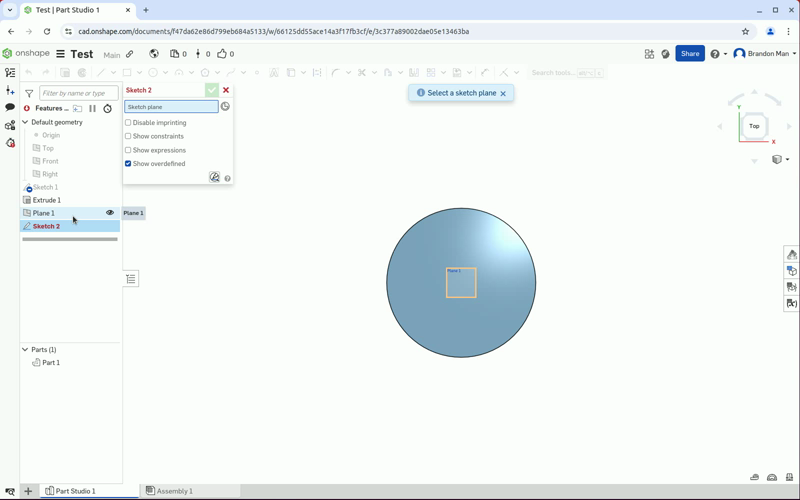
click(73, 215)
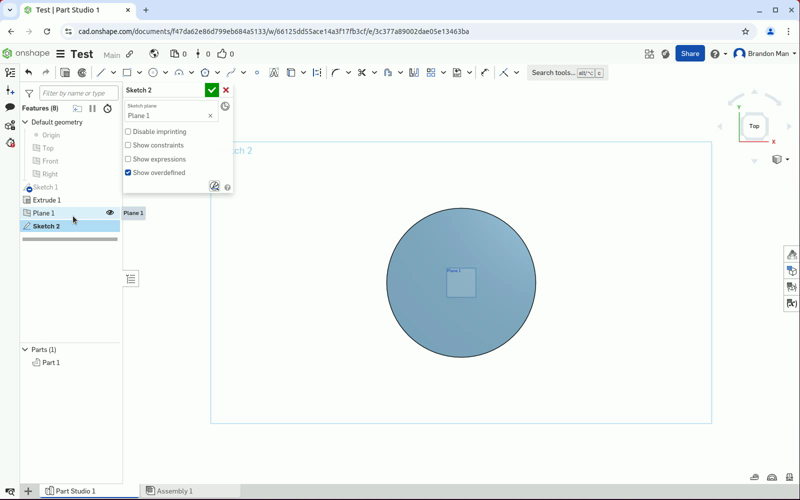
mouse_move(73, 352)
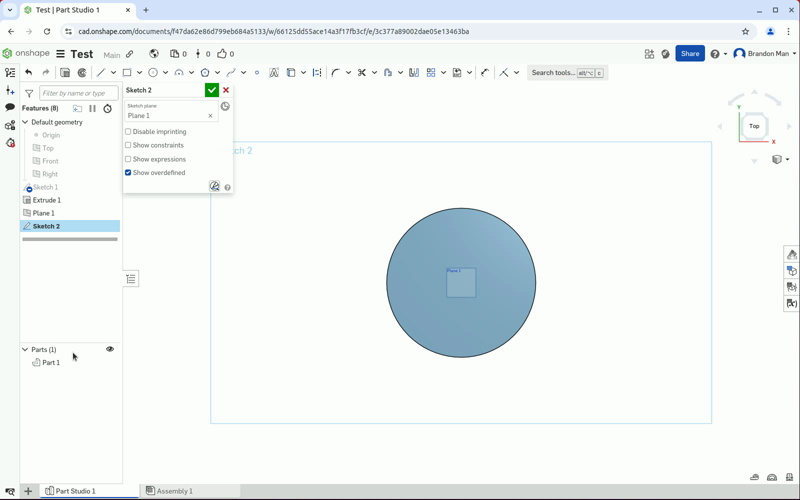
key(y)
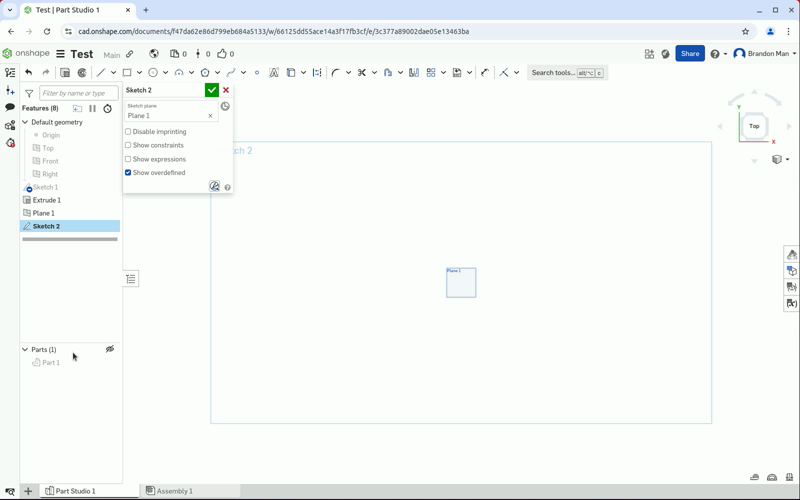
key(c)
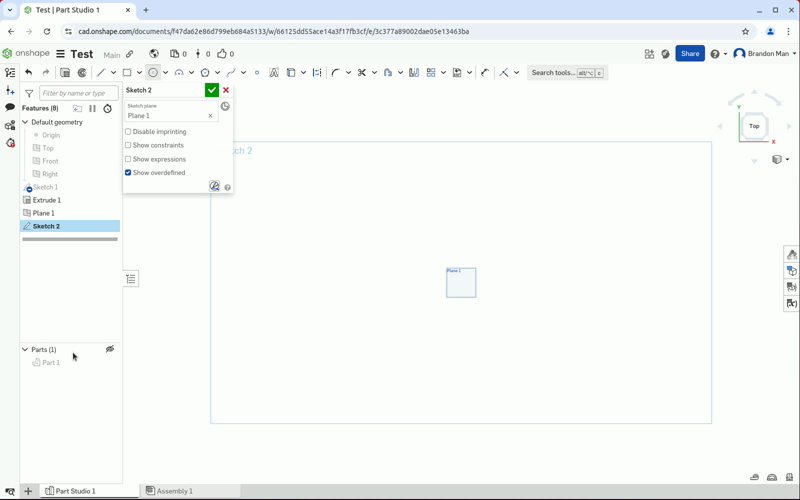
key_down(shift)
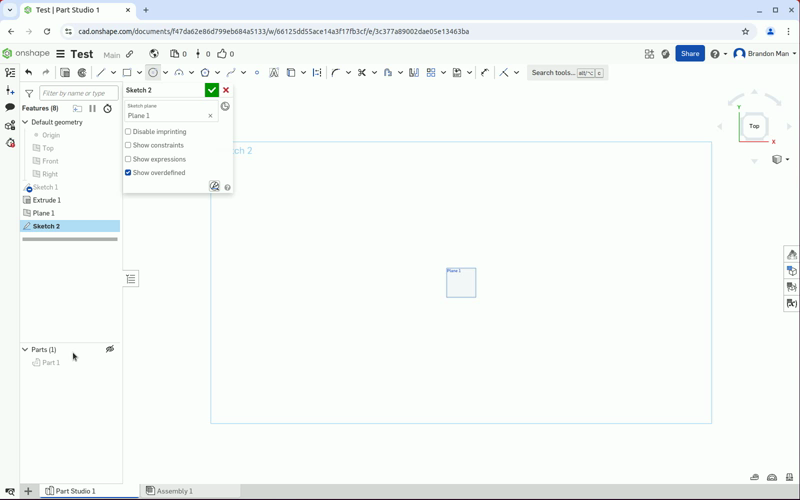
mouse_move(457, 282)
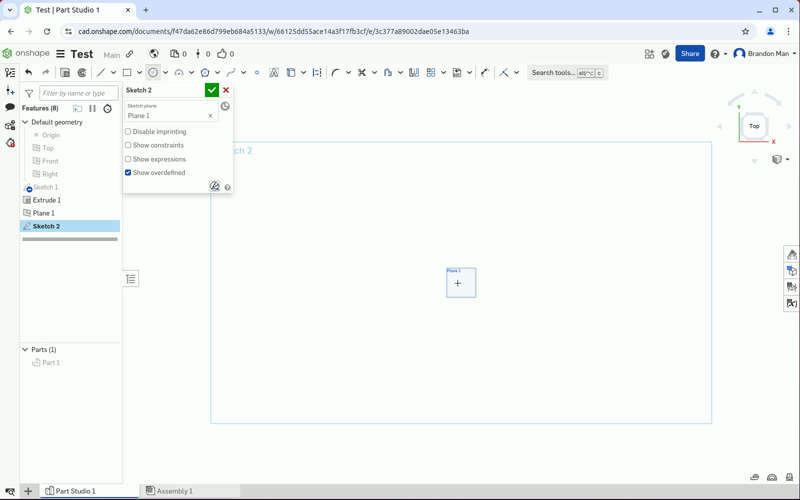
click(457, 282)
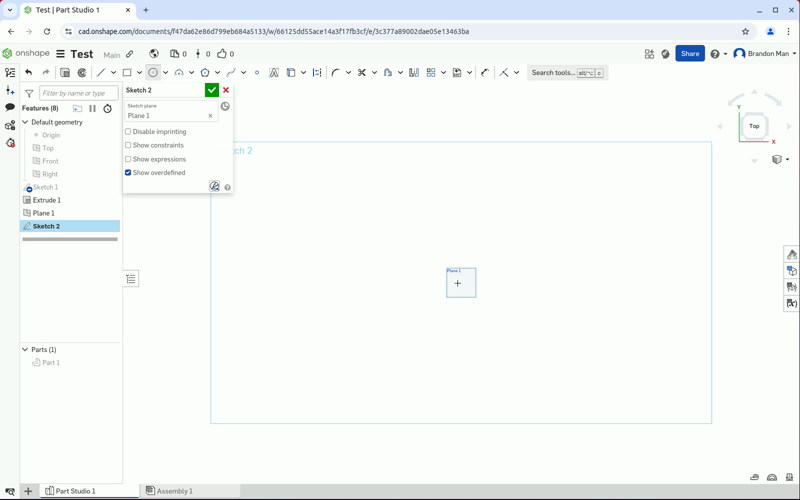
key_up(shift)
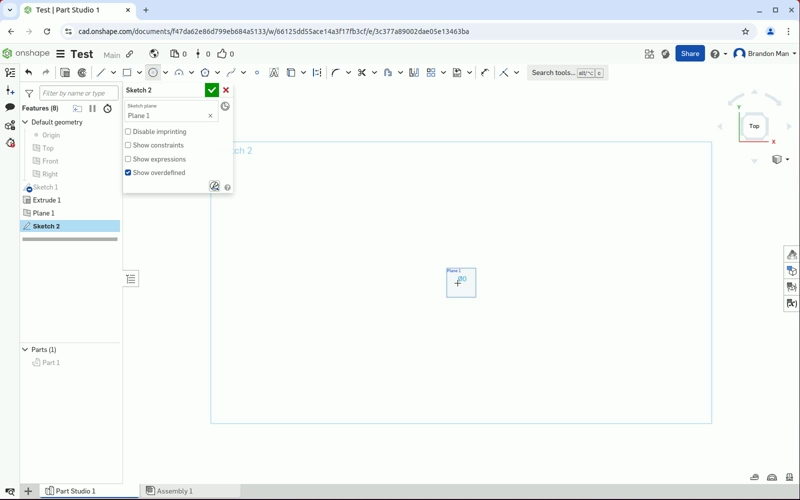
mouse_move(504, 282)
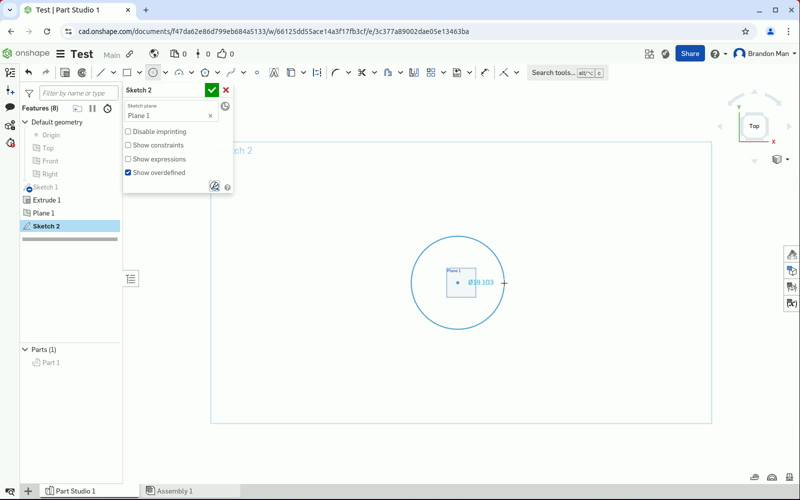
click(504, 282)
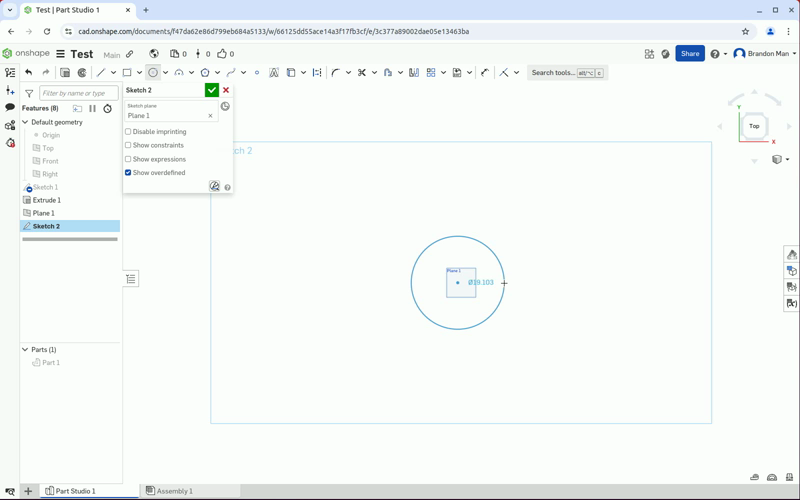
key(esc)
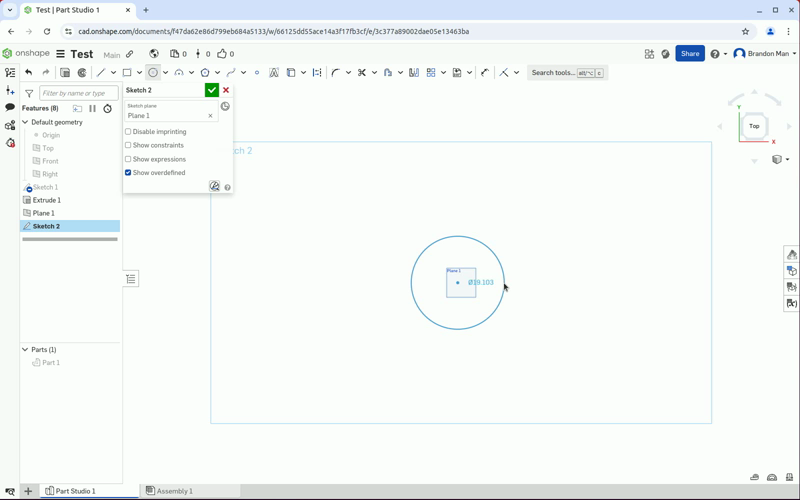
mouse_move(475, 298)
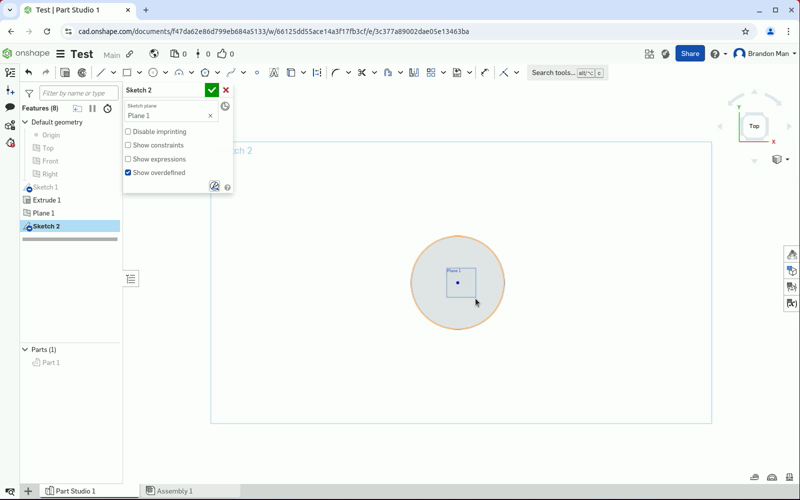
click(475, 298)
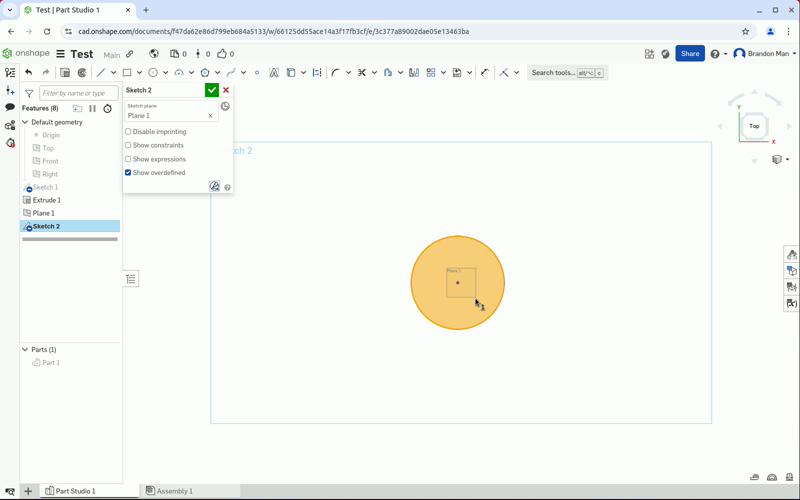
mouse_move(73, 352)
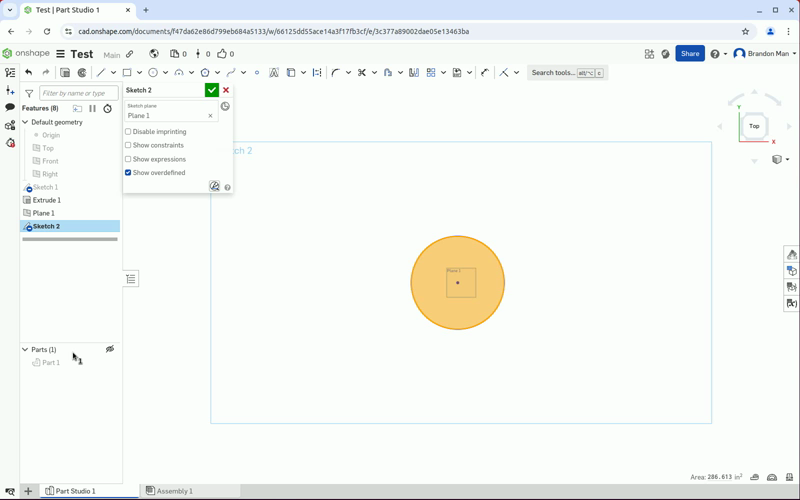
key(shift+y)
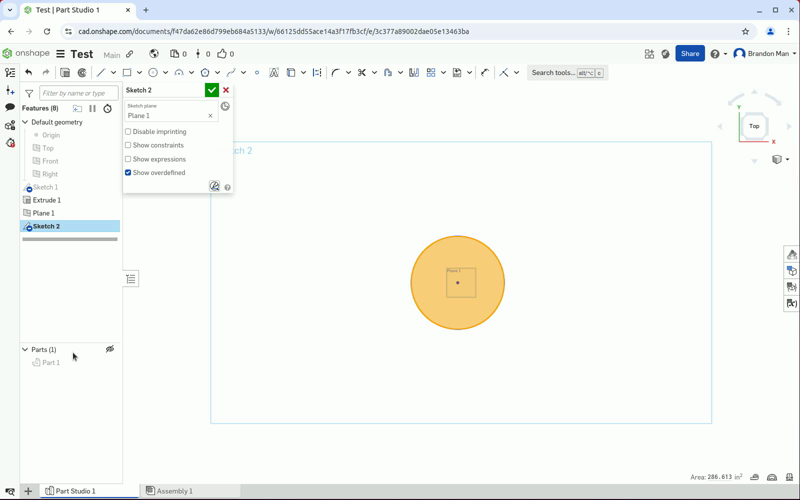
key(shift+e)
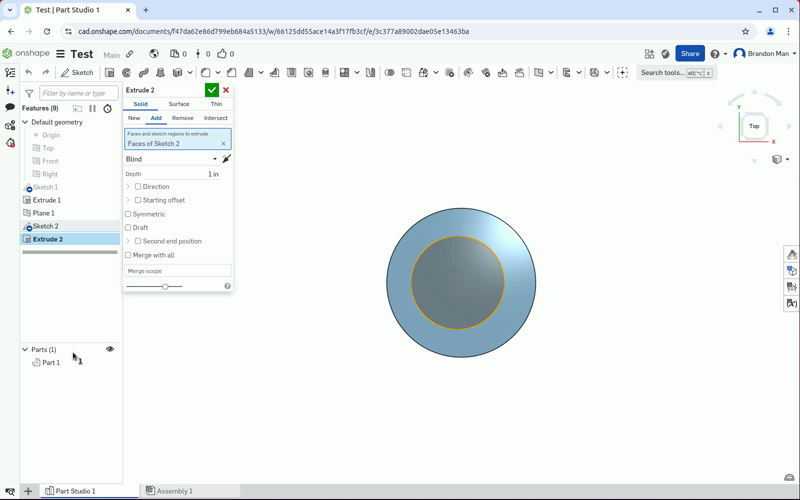
mouse_move(143, 106)
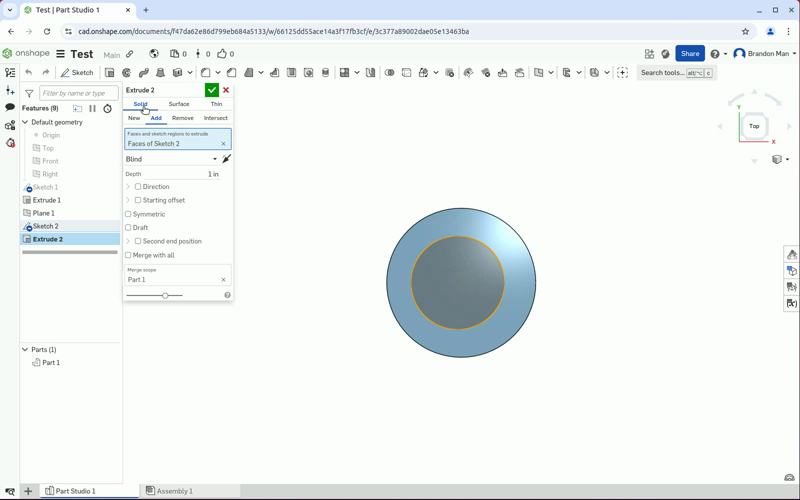
click(143, 106)
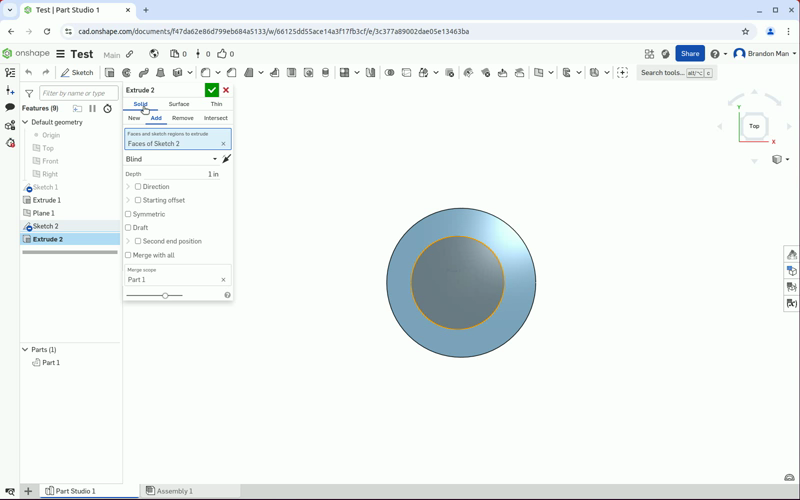
mouse_move(186, 120)
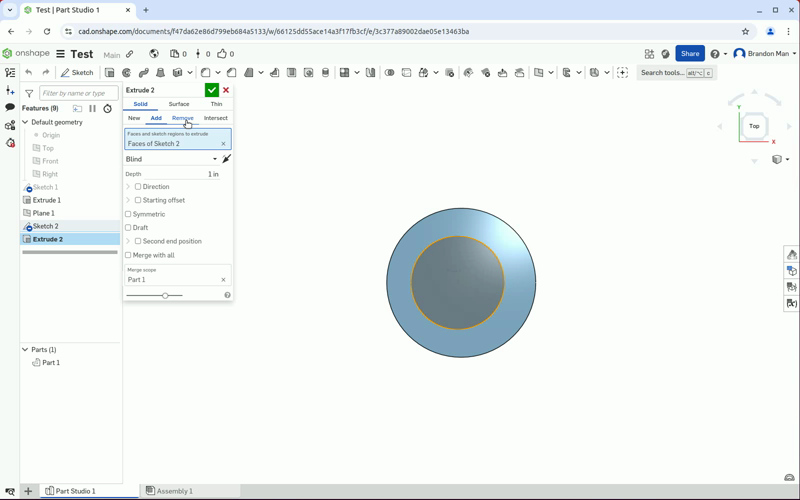
click(186, 120)
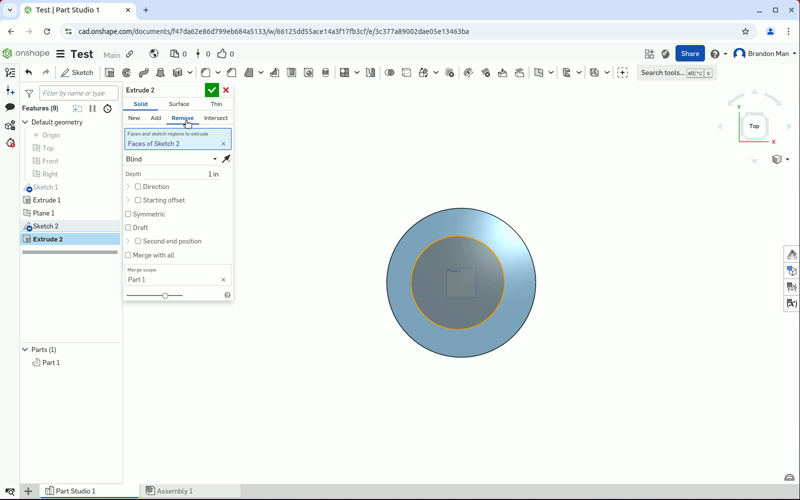
key(tab, 4)
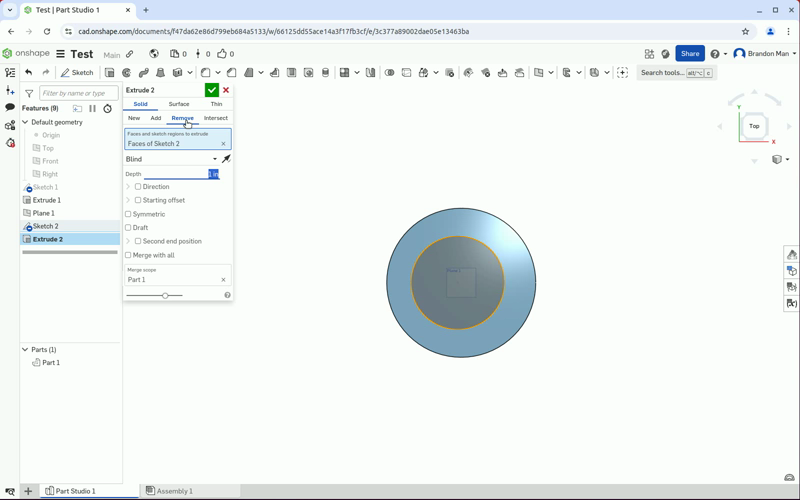
text(22.868)
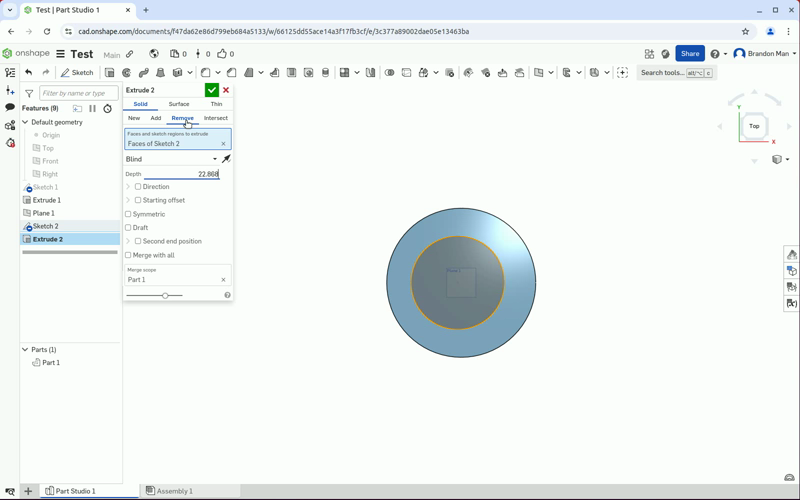
key(tab, 6)
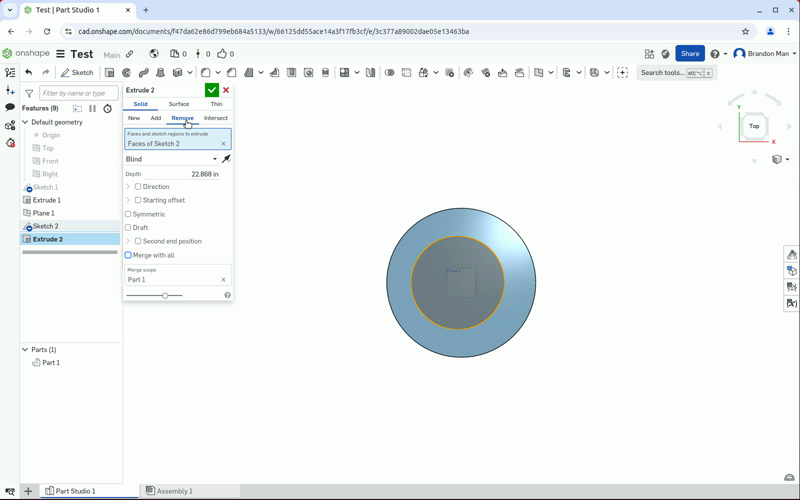
key(space)
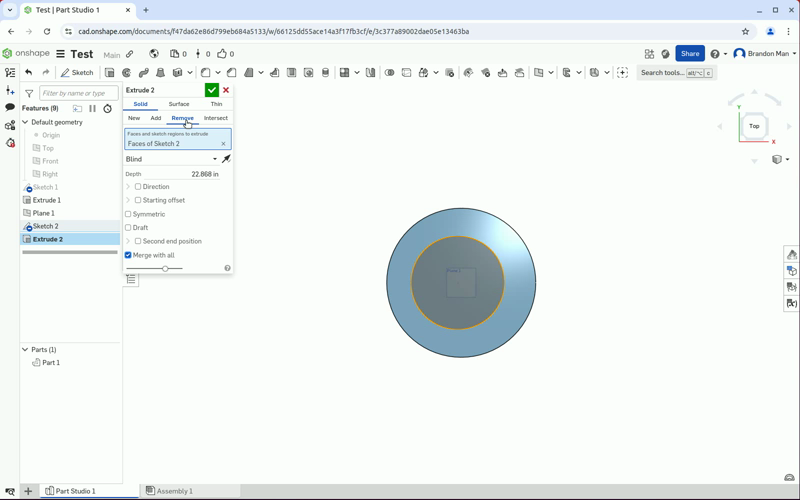
key(enter)
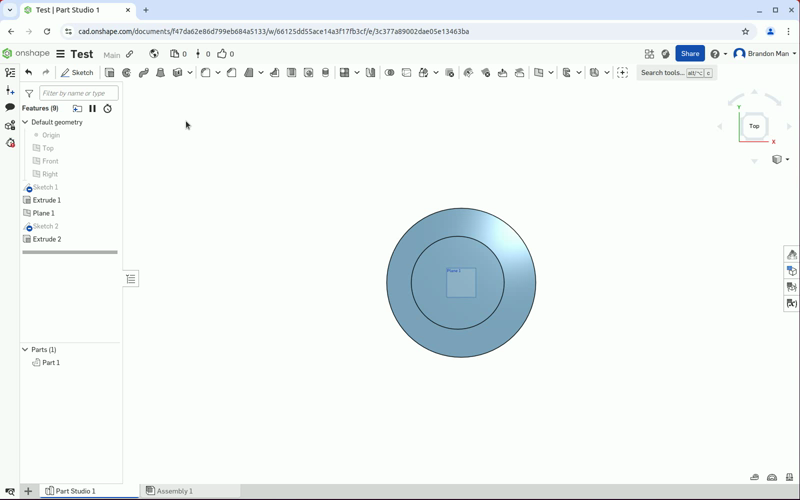
key(shift+h)
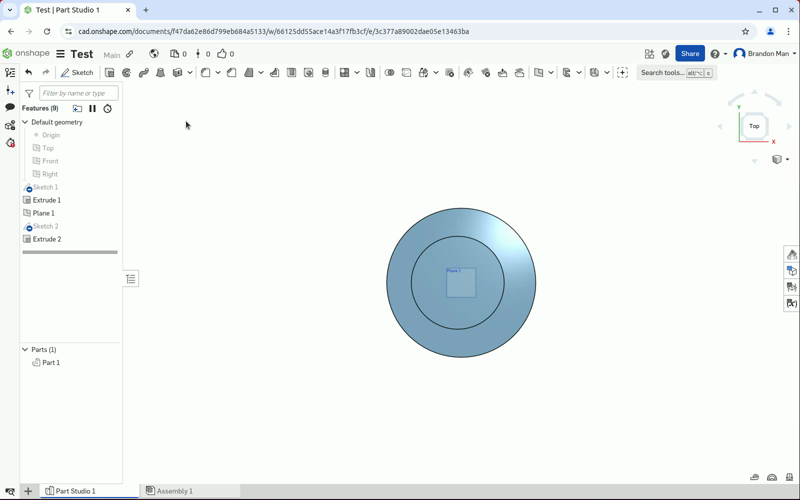
key(shift+h)
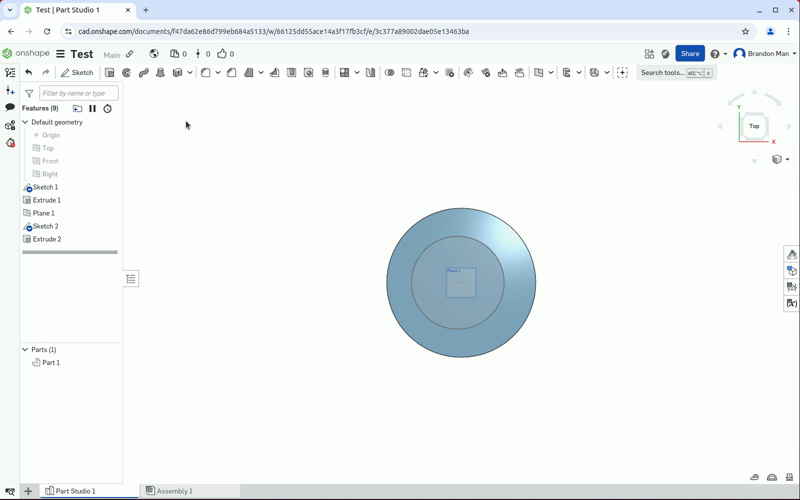
key(shift+7)
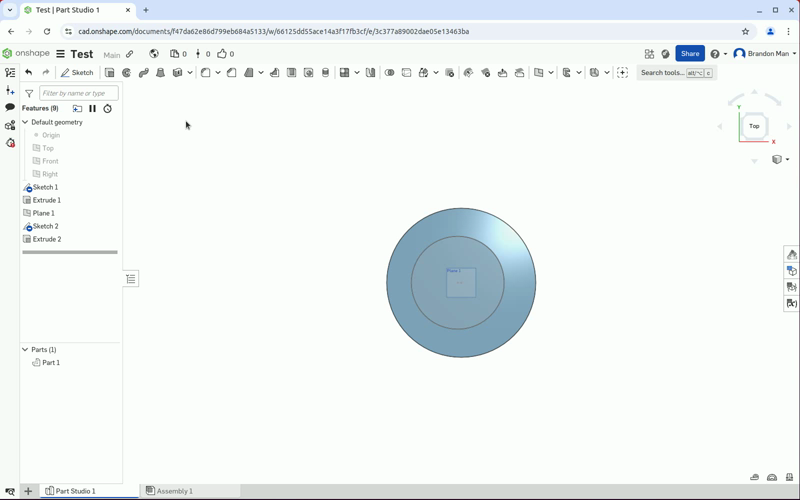
key(up, 3)
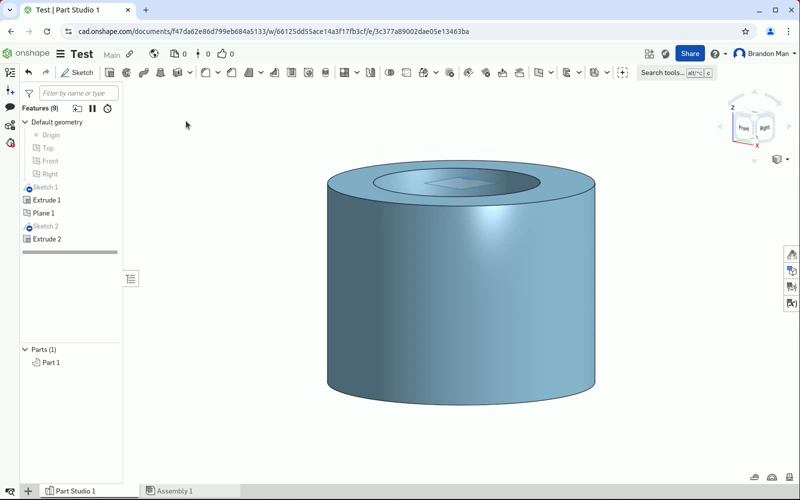
key(left, 3)
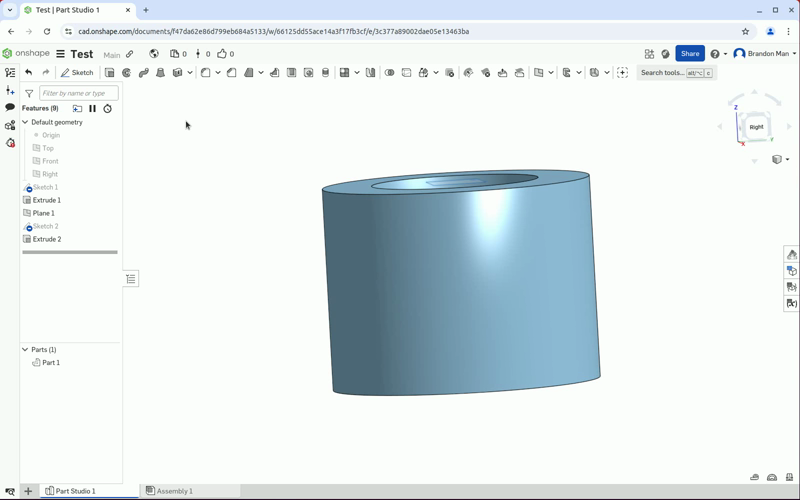
key(right, 3)
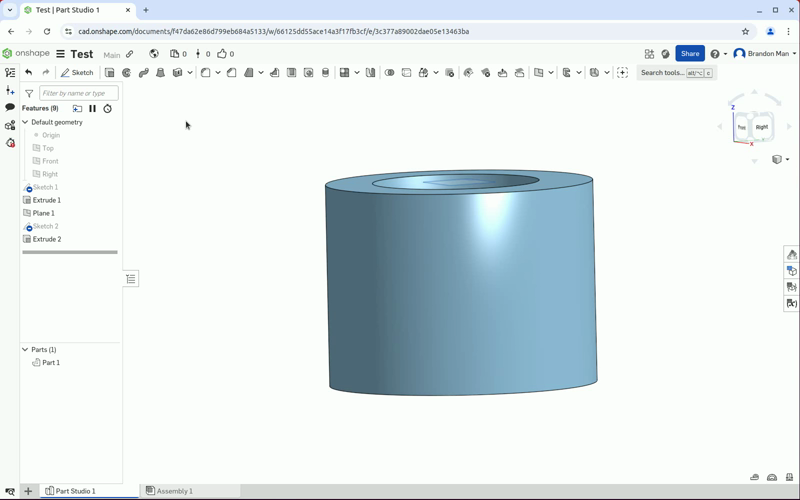
key(down, 3)
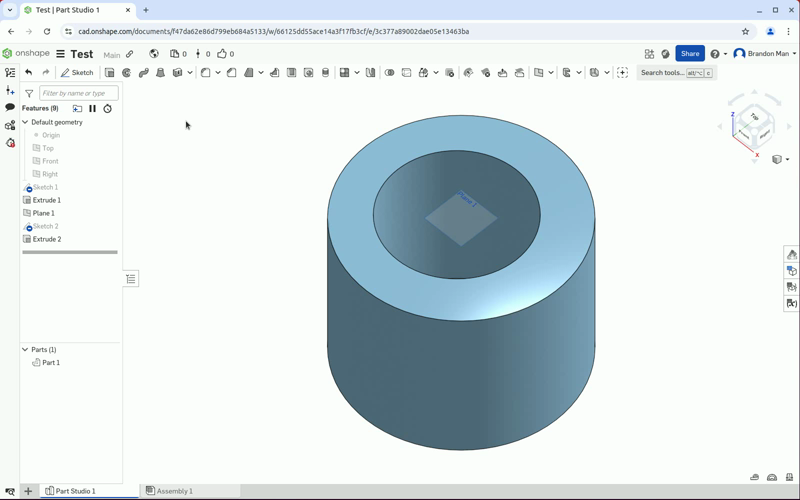
mouse_move(73, 189)
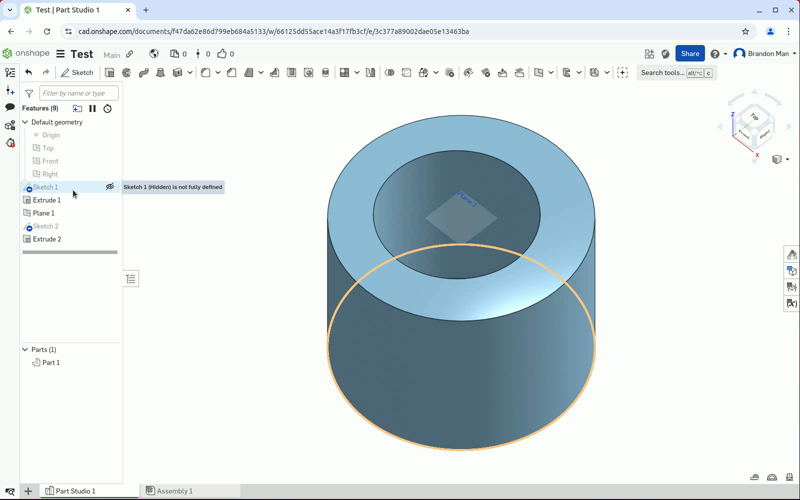
click(73, 189)